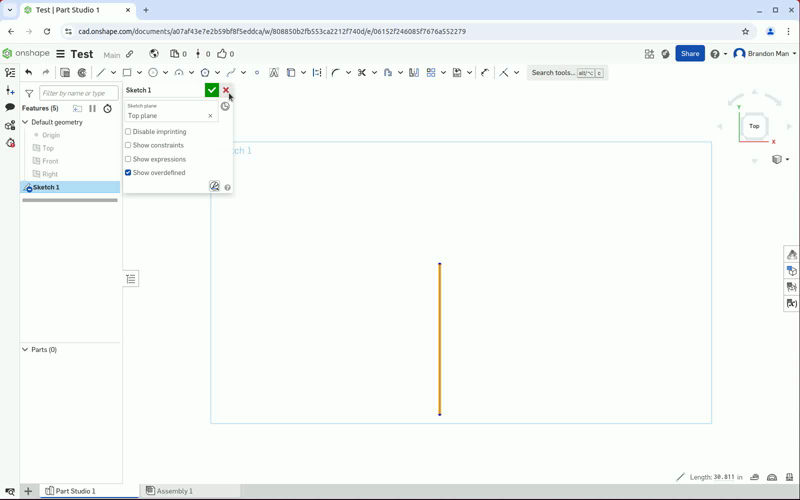
key(shift+h)
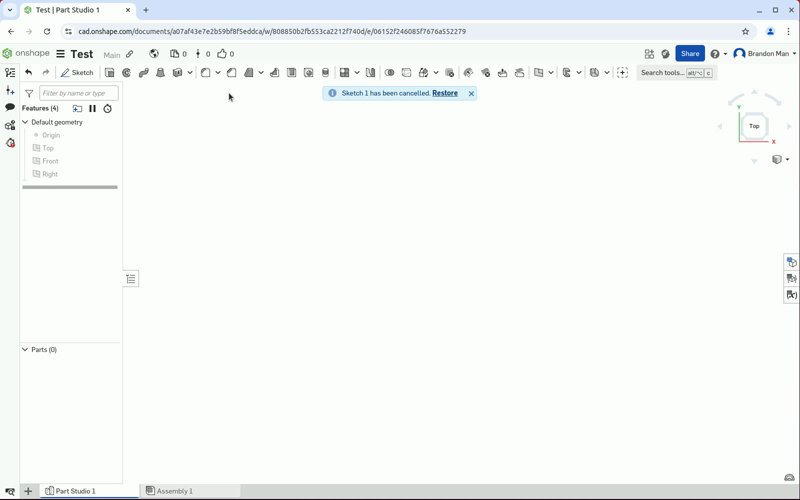
mouse_move(73, 352)
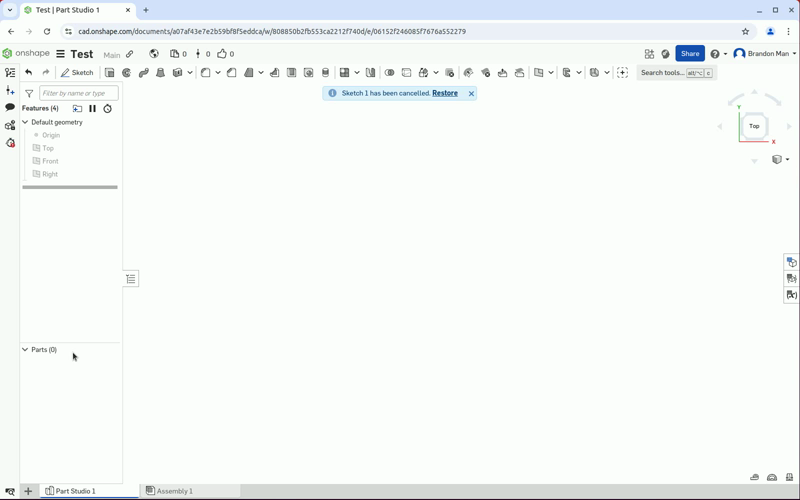
key(y)
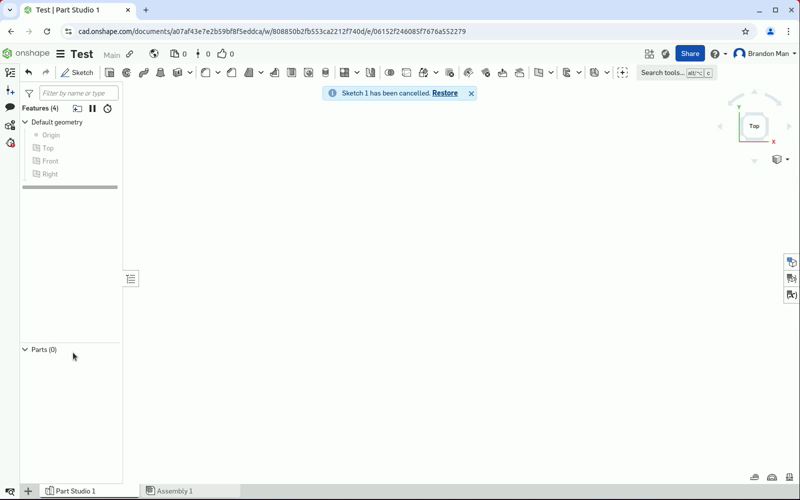
key(shift+p)
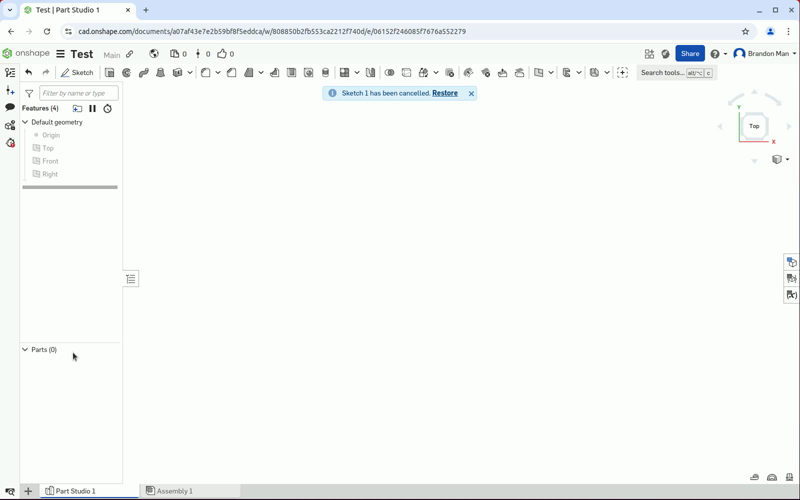
key(space)
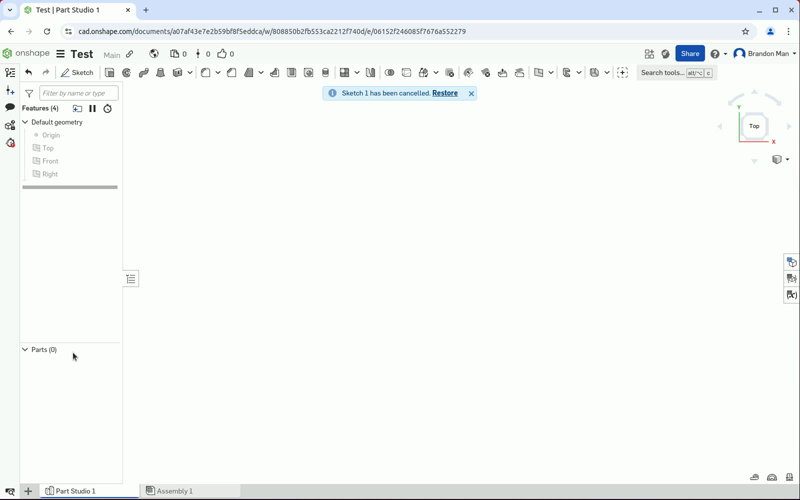
key_down(shift)
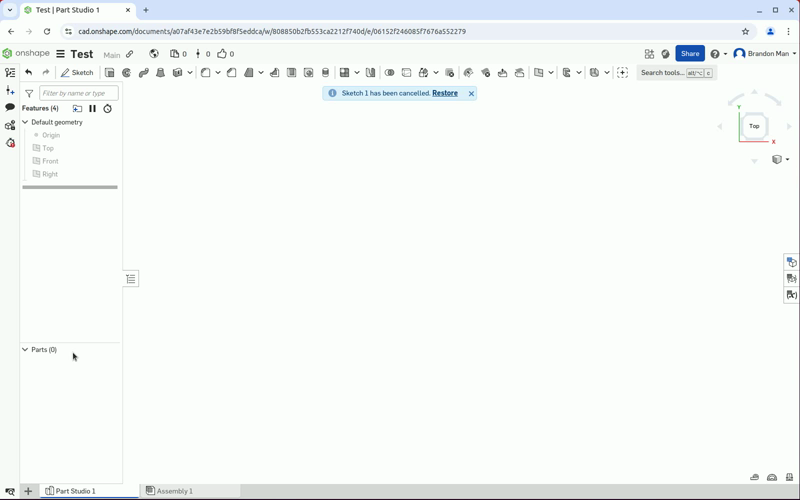
key(up)
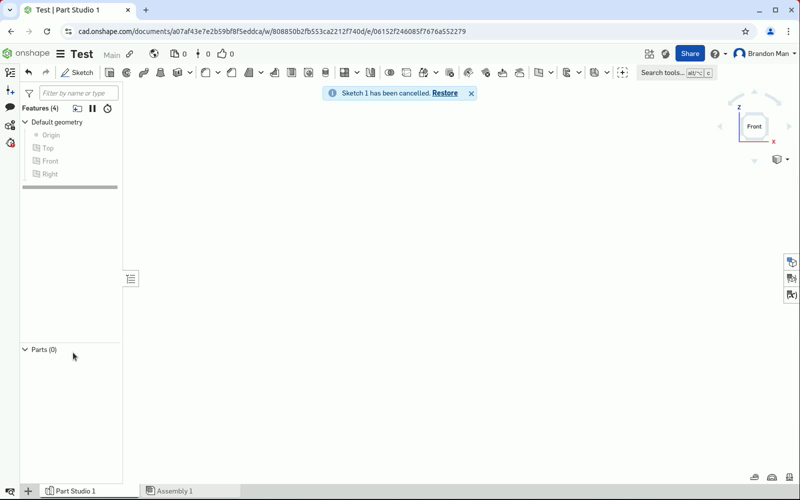
key_up(shift)
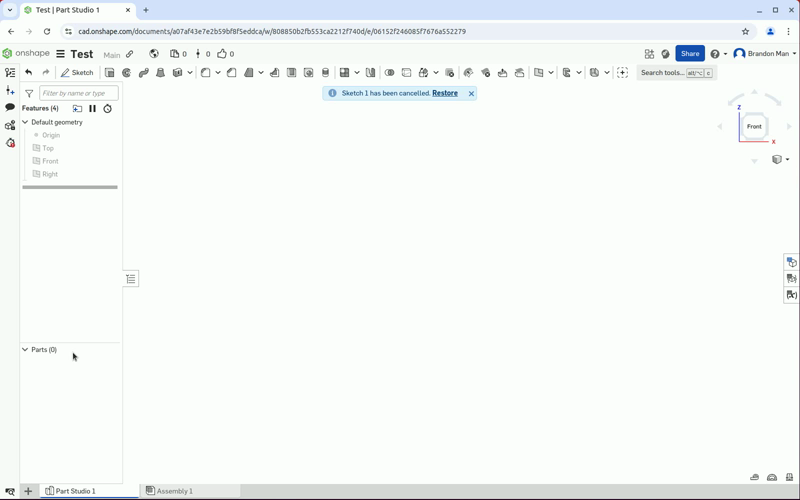
mouse_move(73, 352)
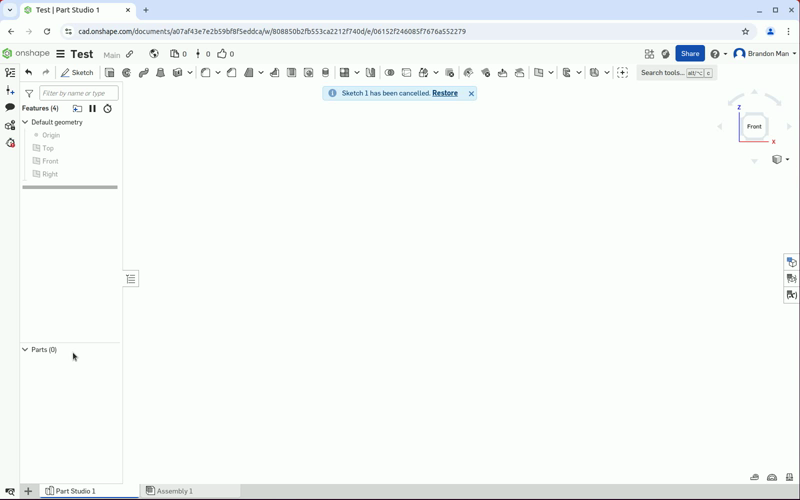
key(shift+y)
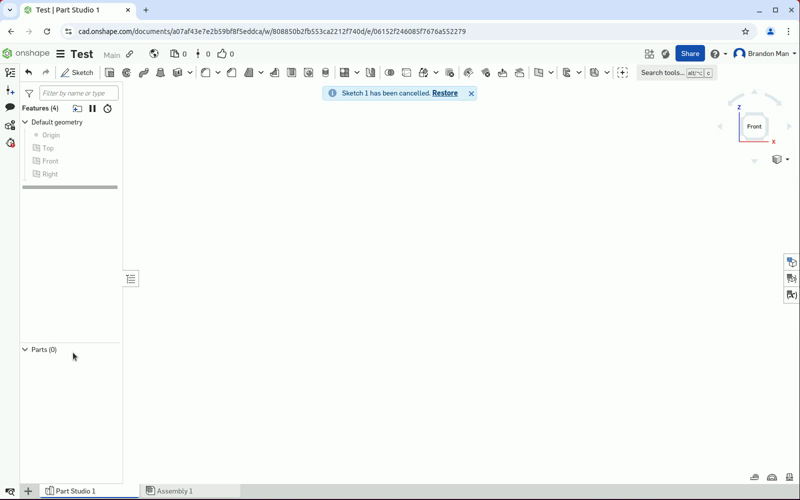
key(shift+s)
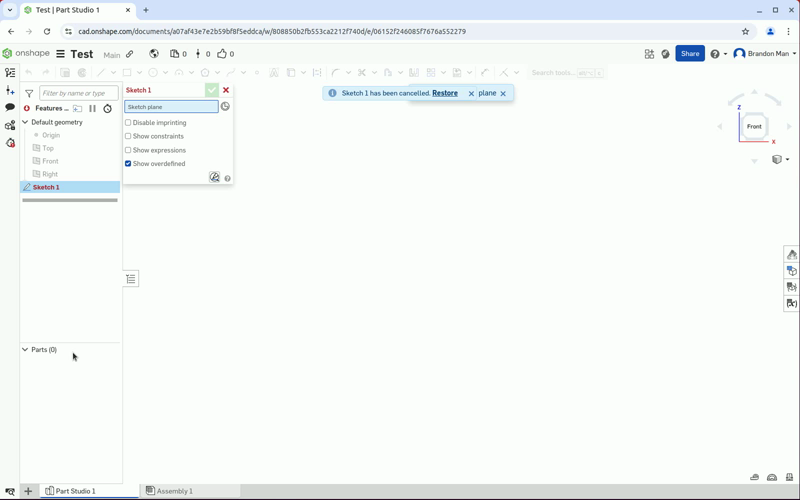
mouse_move(73, 163)
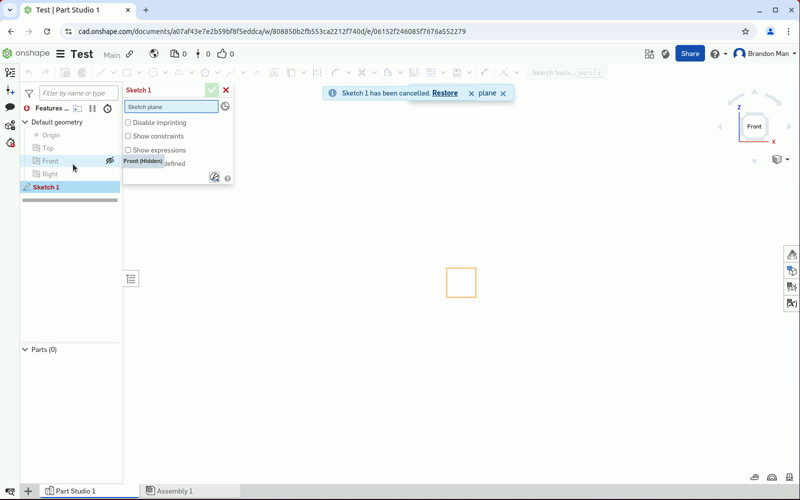
click(73, 163)
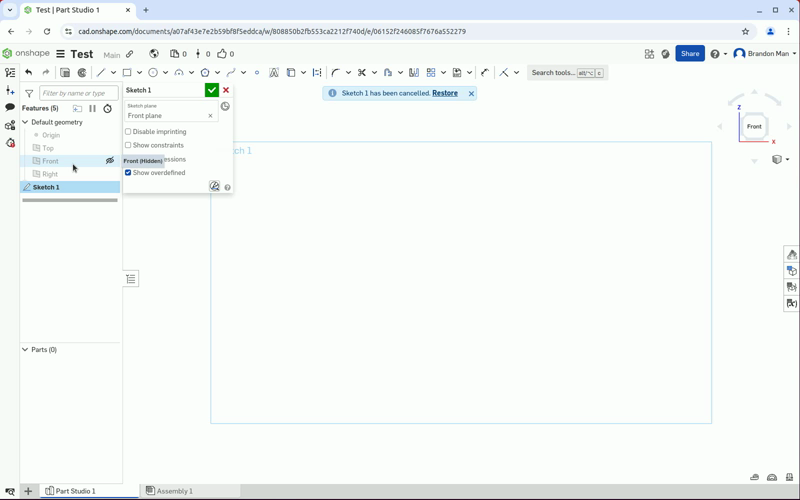
mouse_move(73, 352)
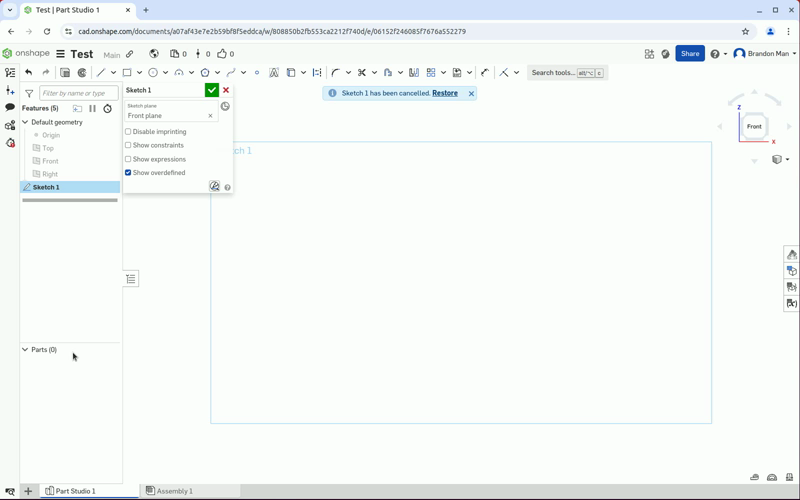
key(y)
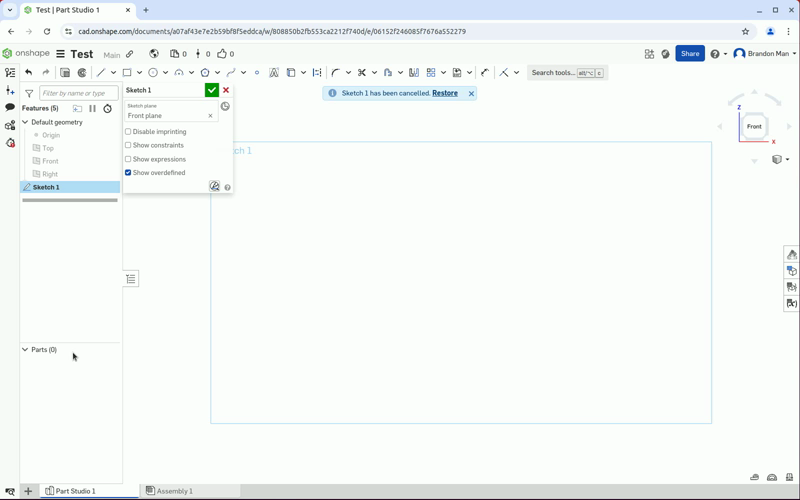
key(c)
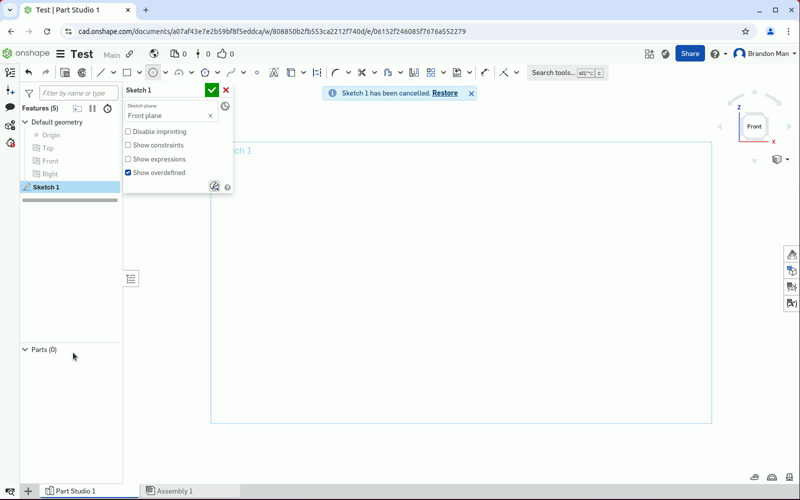
key_down(shift)
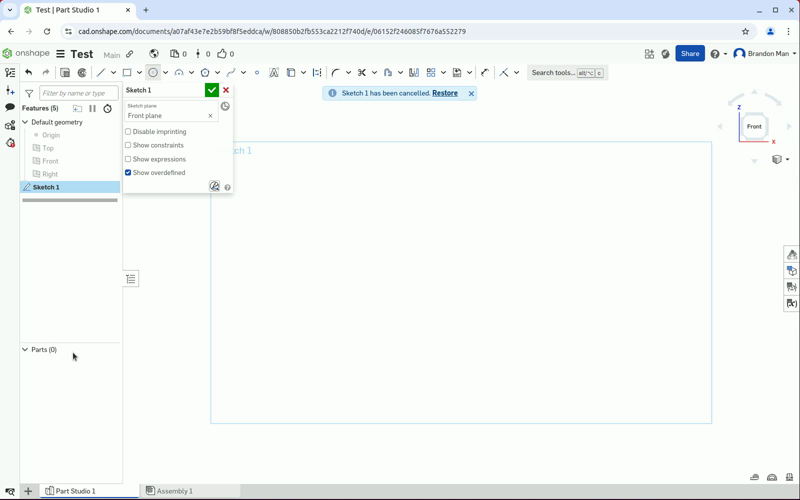
mouse_move(461, 282)
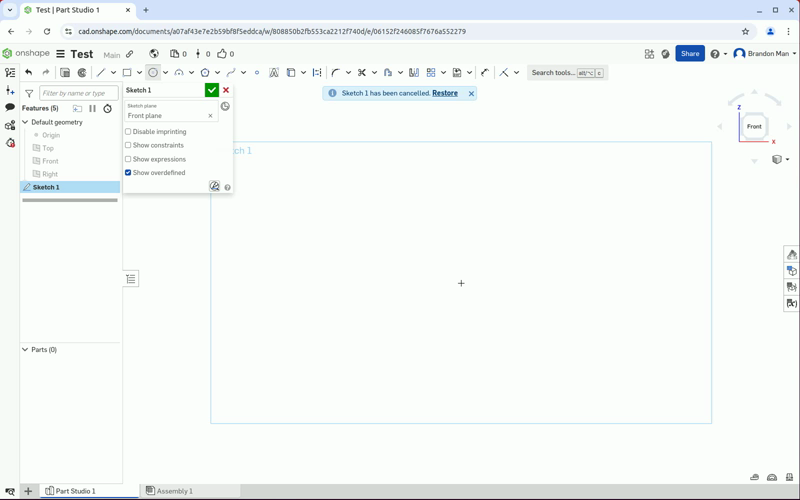
click(461, 282)
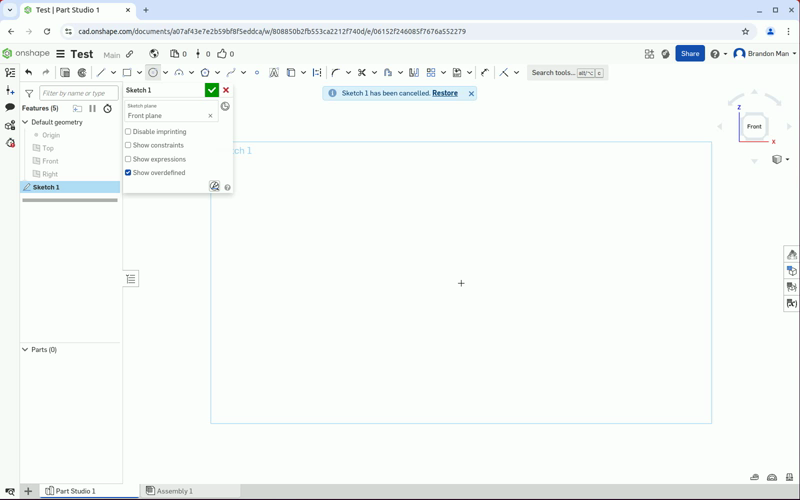
key_up(shift)
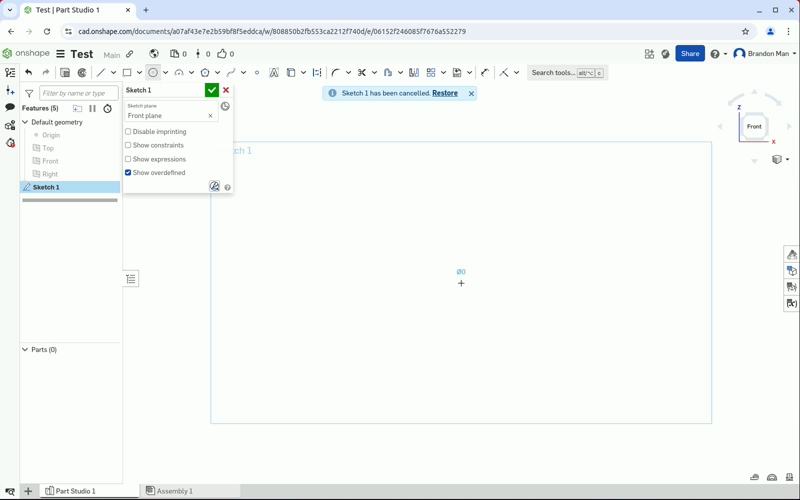
mouse_move(548, 282)
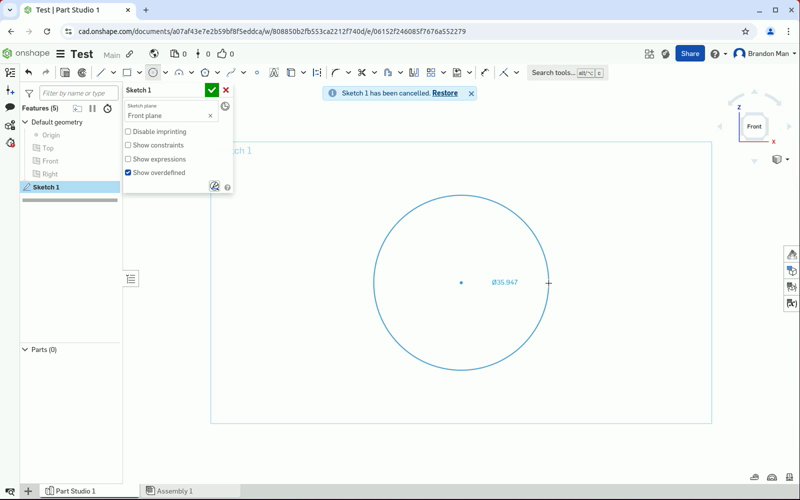
click(548, 282)
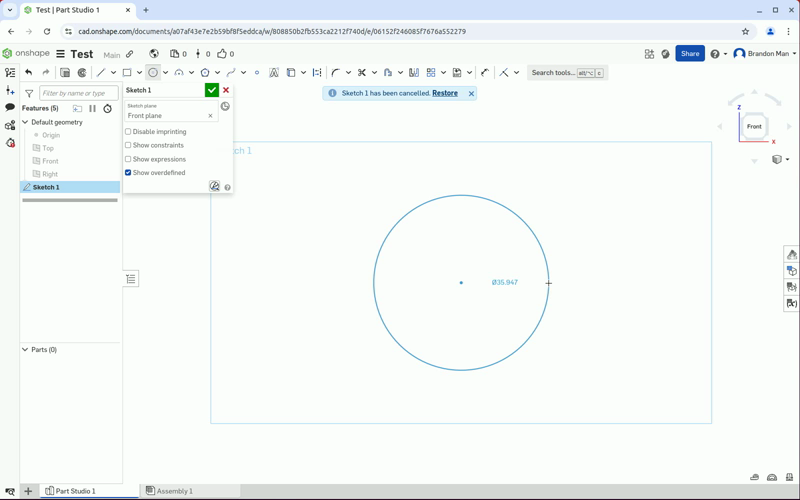
key(esc)
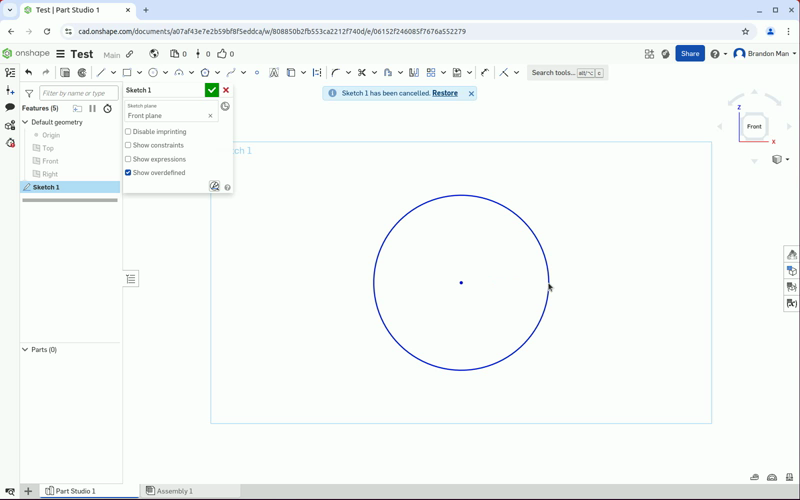
mouse_move(477, 236)
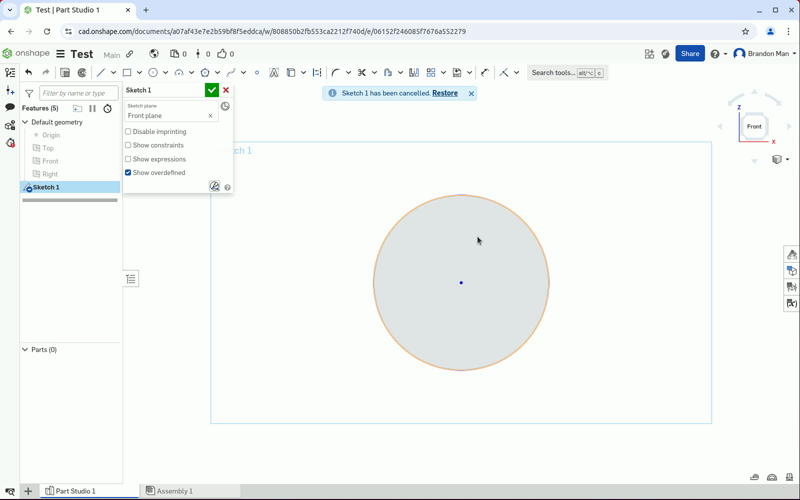
click(477, 236)
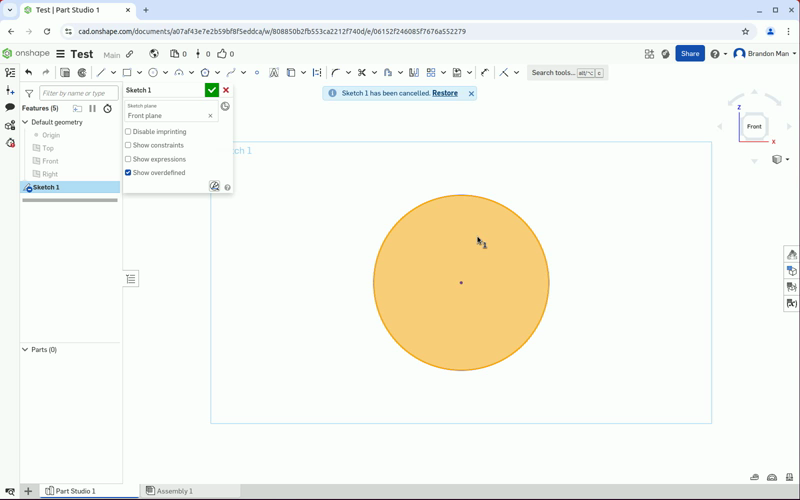
mouse_move(73, 352)
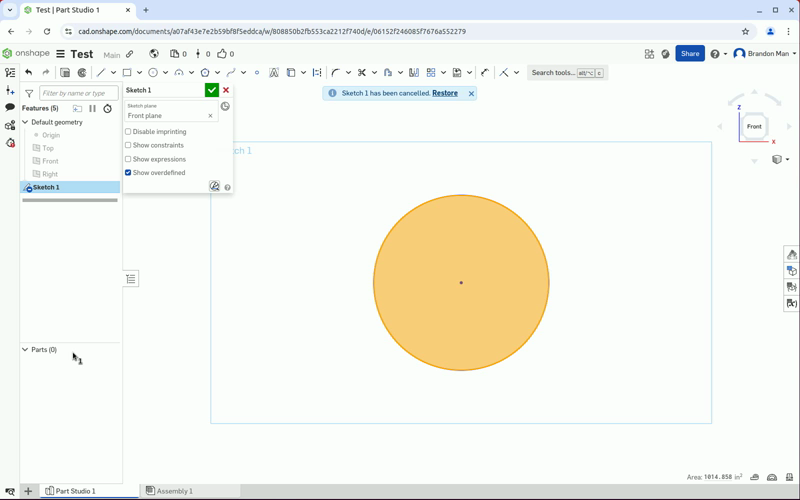
key(shift+y)
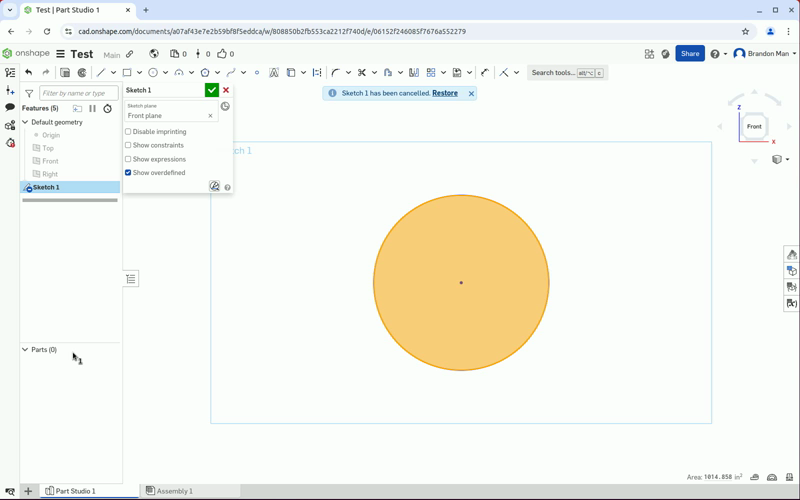
key(shift+e)
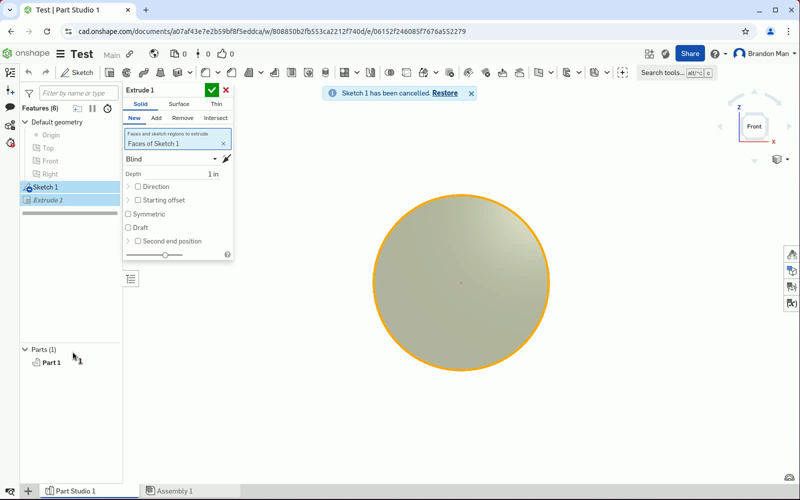
mouse_move(143, 106)
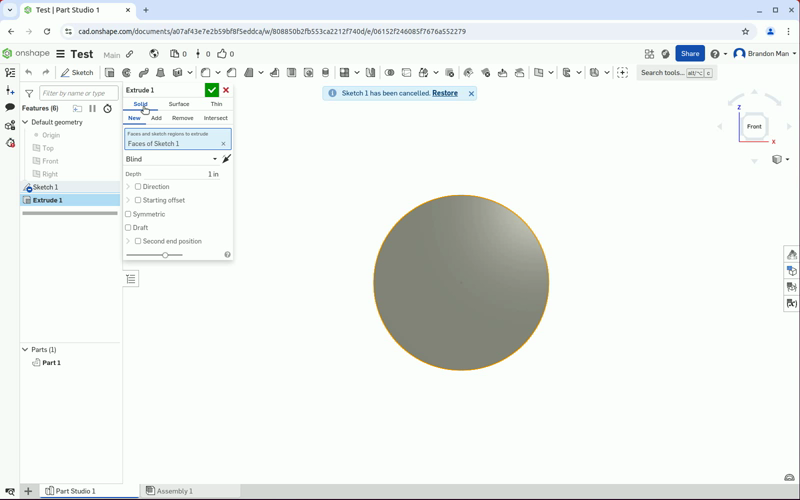
click(143, 106)
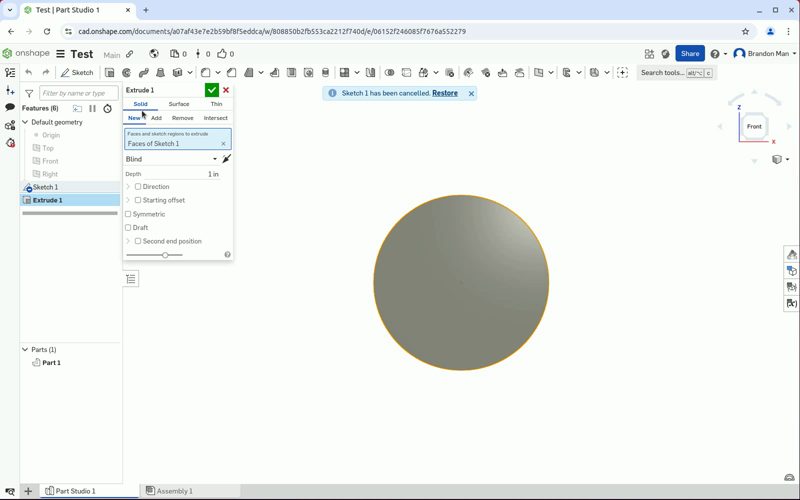
mouse_move(137, 120)
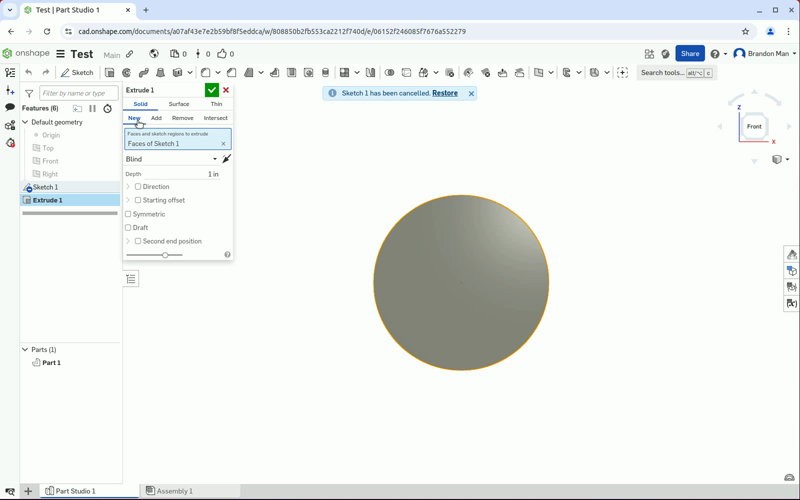
click(137, 120)
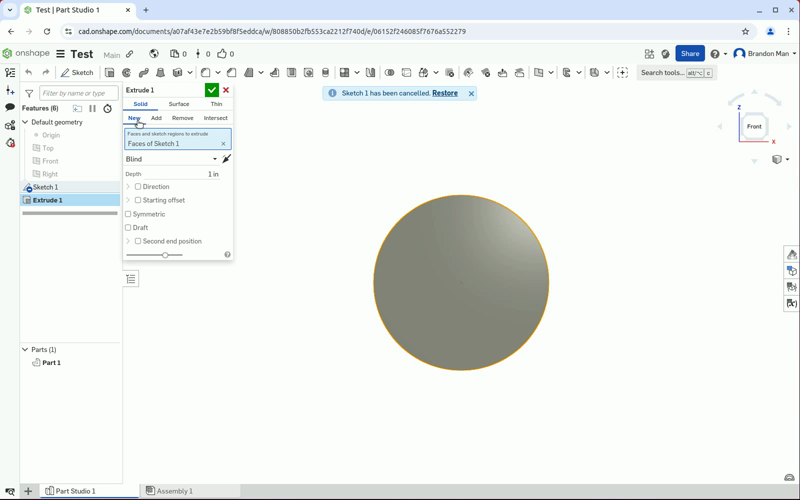
key(tab, 4)
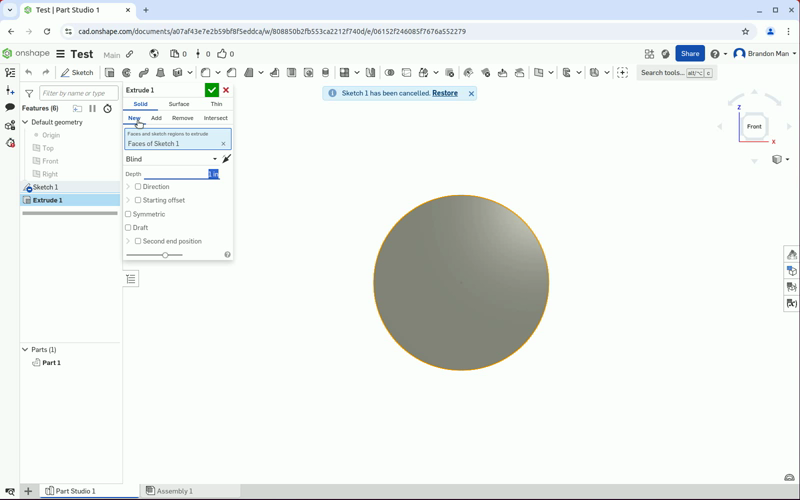
text(-9.869)
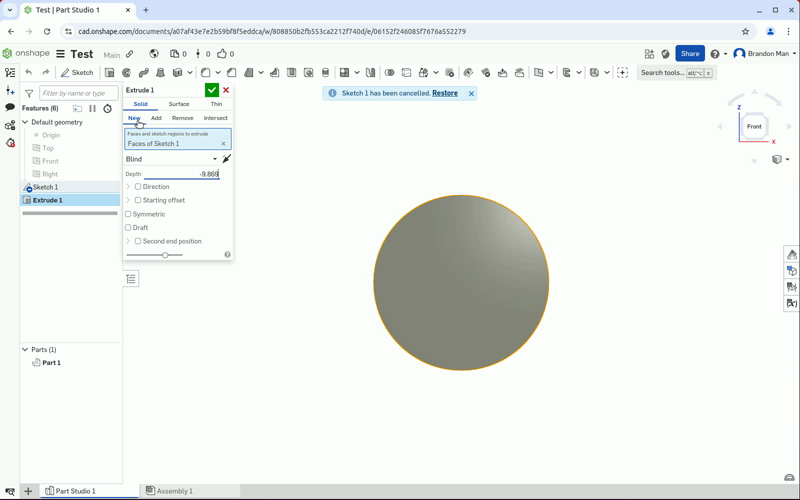
key(enter)
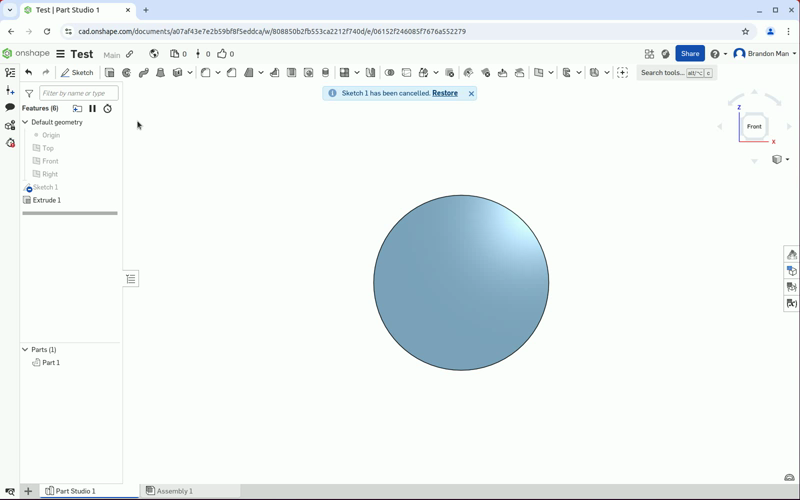
key(shift+h)
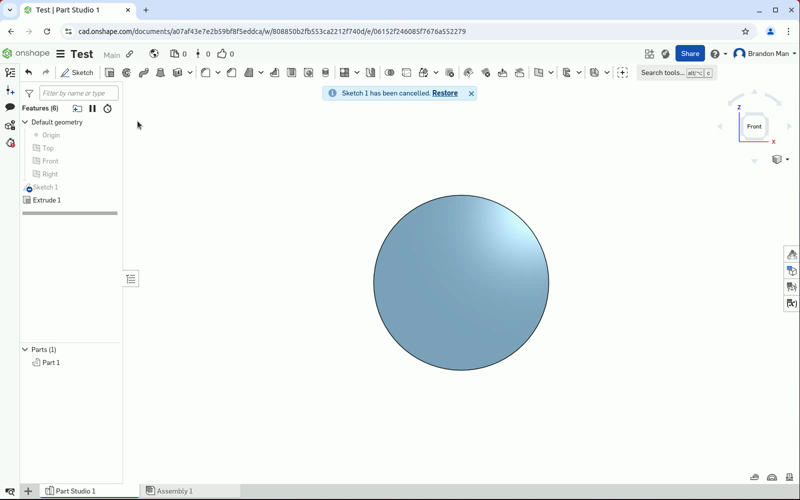
key(shift+h)
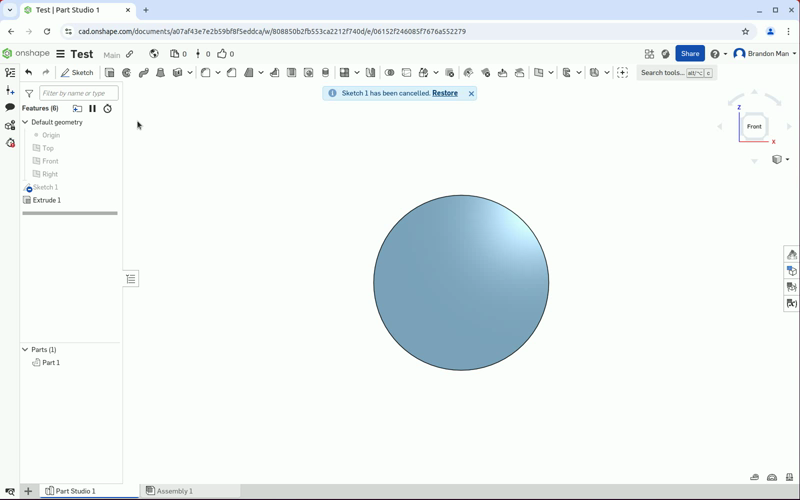
mouse_move(73, 189)
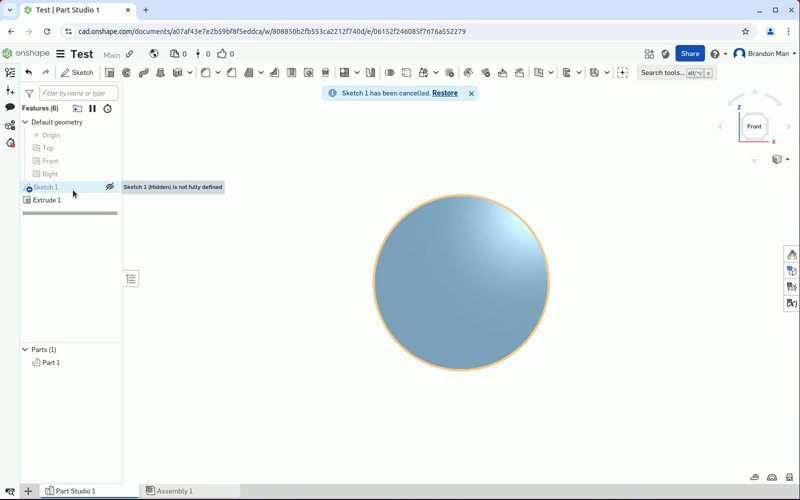
click(73, 189)
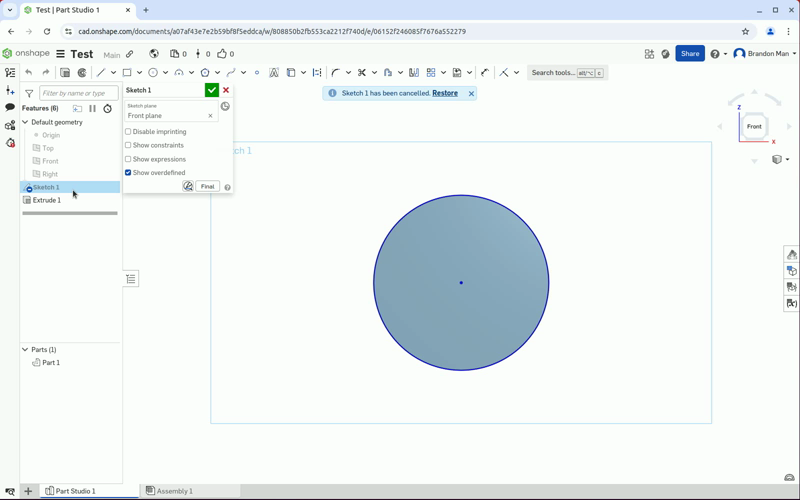
mouse_move(229, 92)
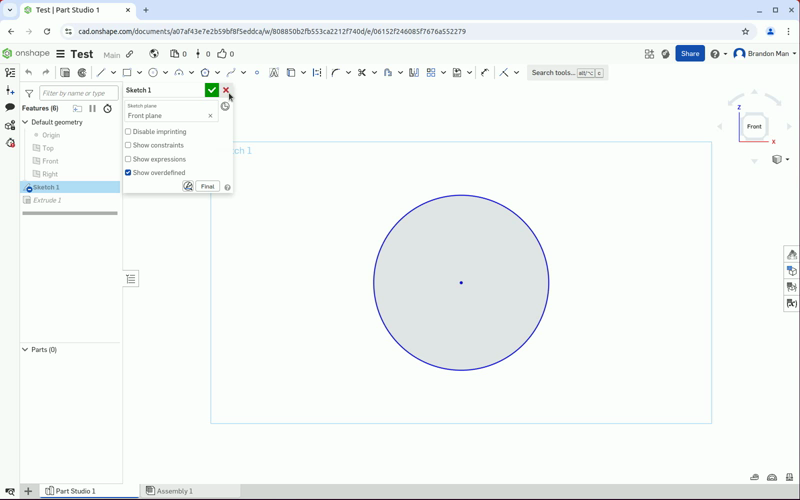
click(229, 92)
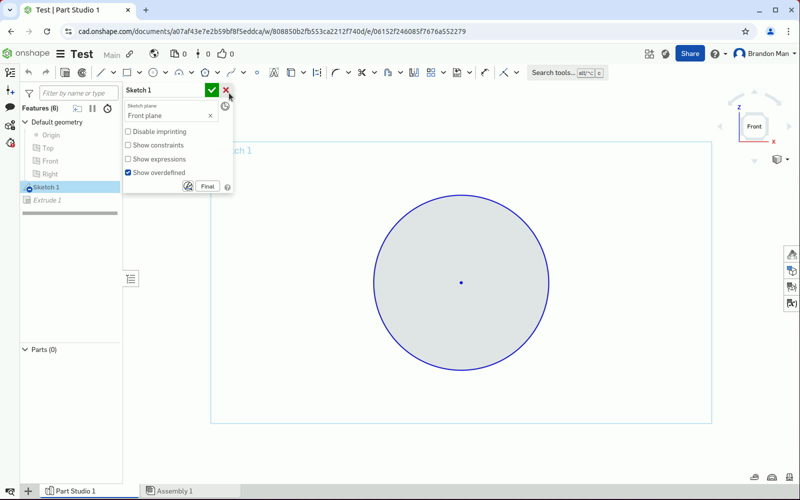
key(shift+s)
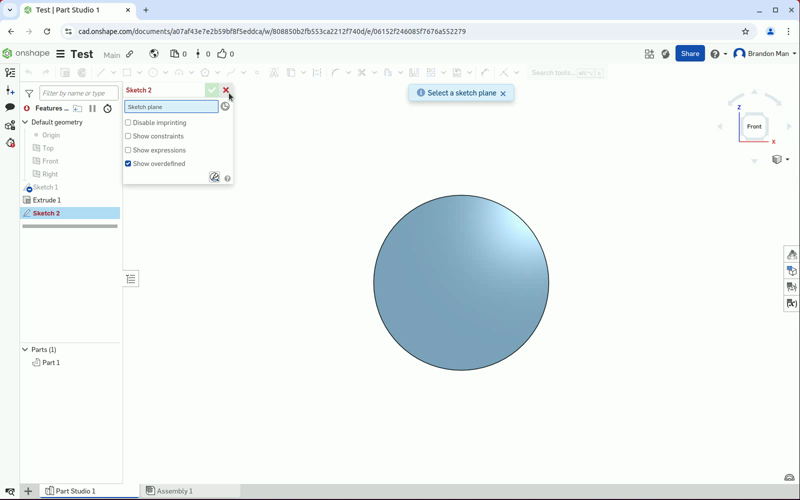
mouse_move(73, 163)
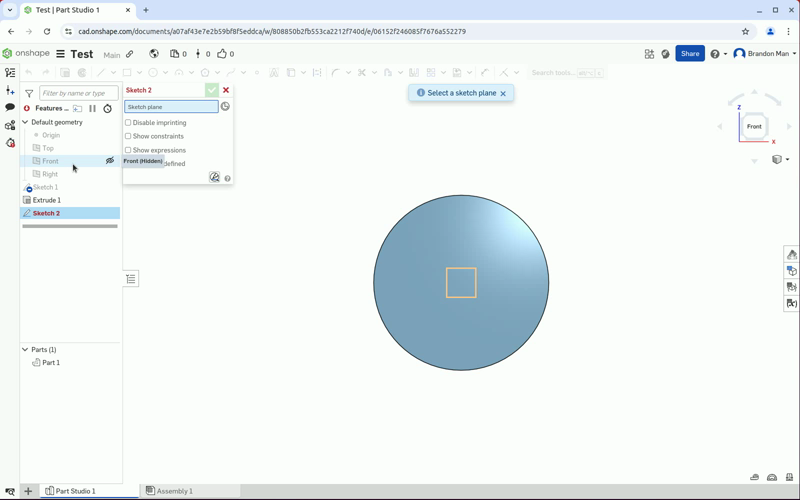
click(73, 163)
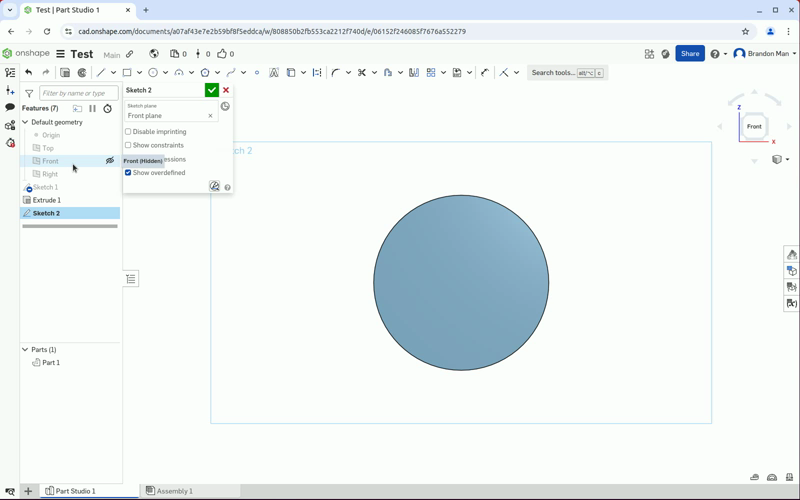
mouse_move(73, 352)
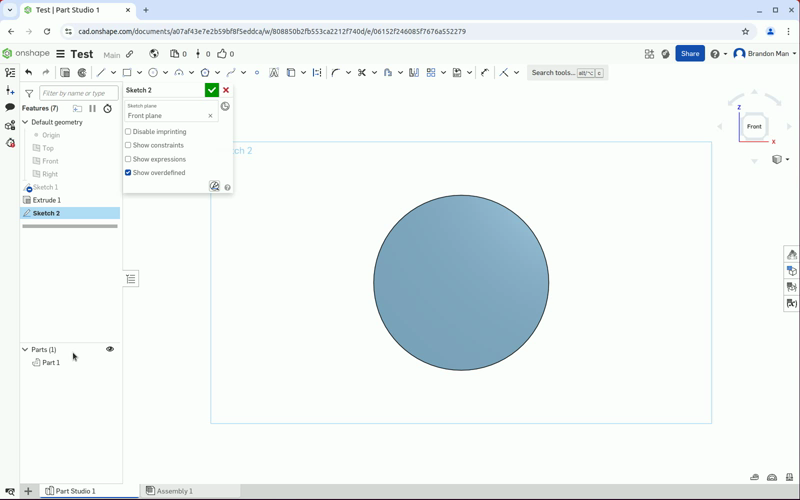
key(y)
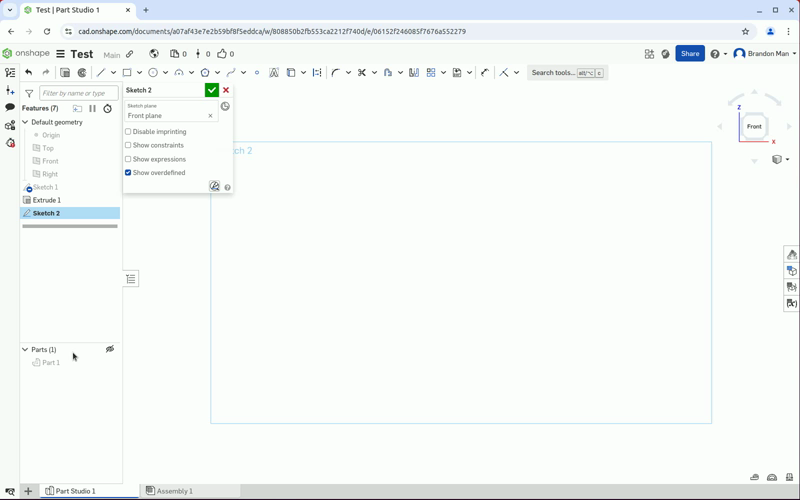
key(c)
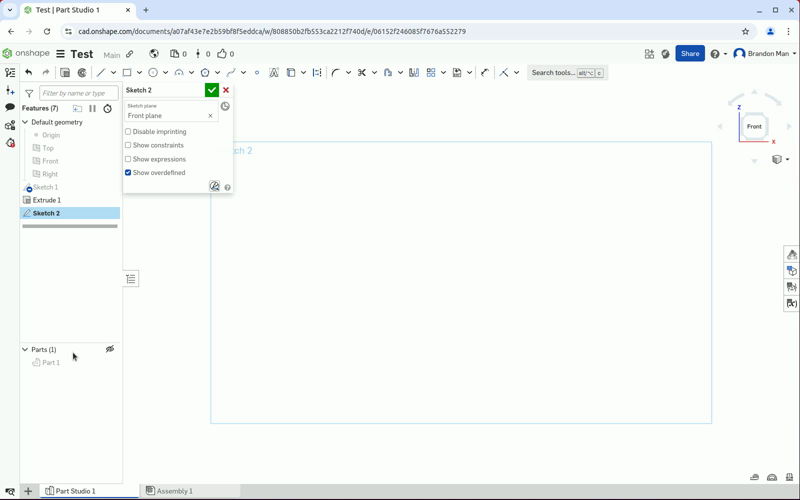
key_down(shift)
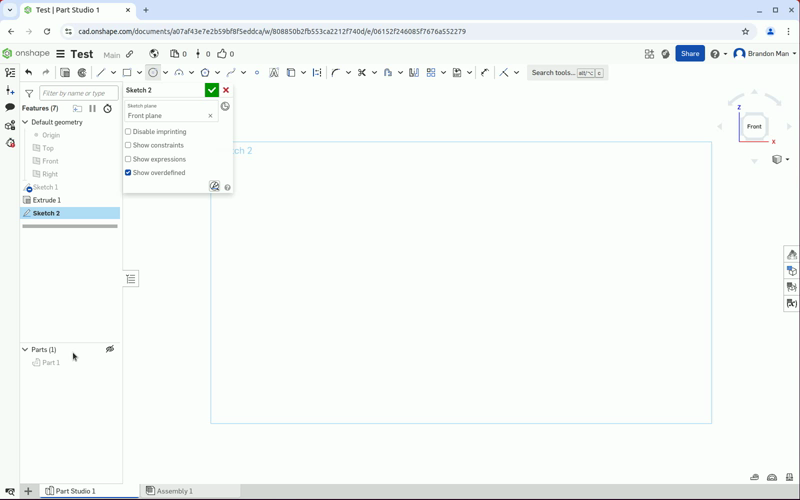
mouse_move(461, 282)
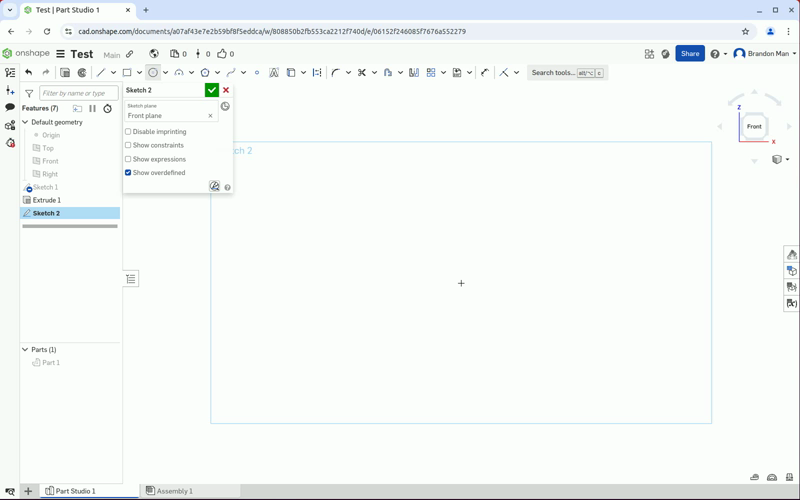
click(461, 282)
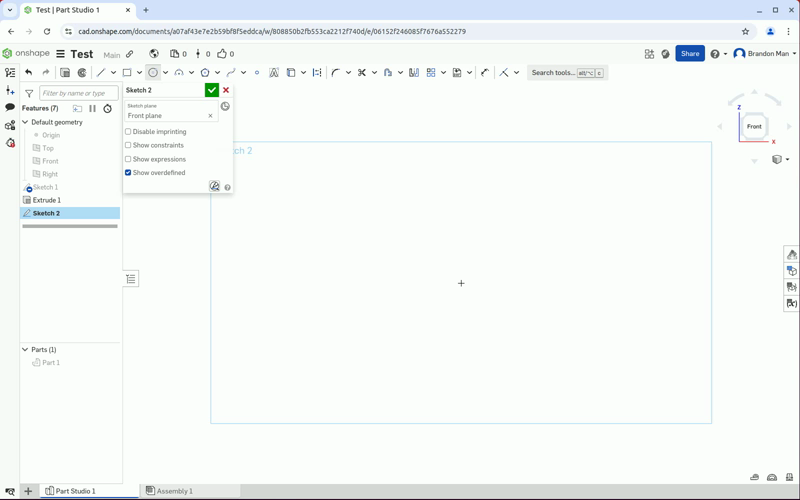
key_up(shift)
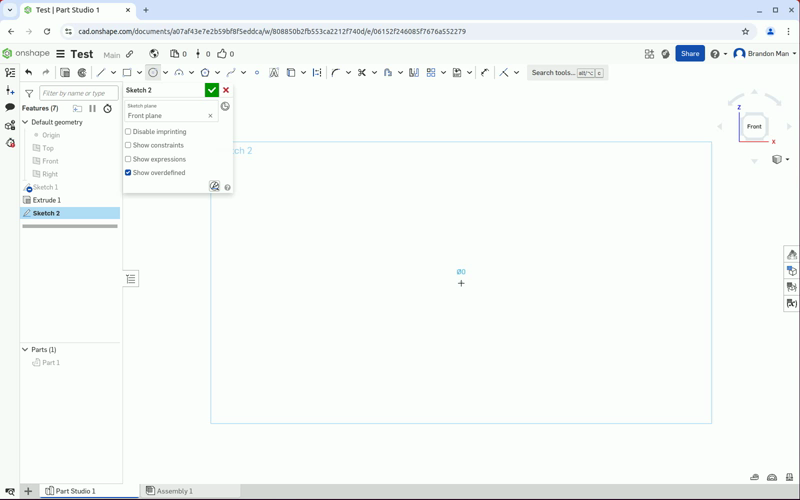
mouse_move(574, 282)
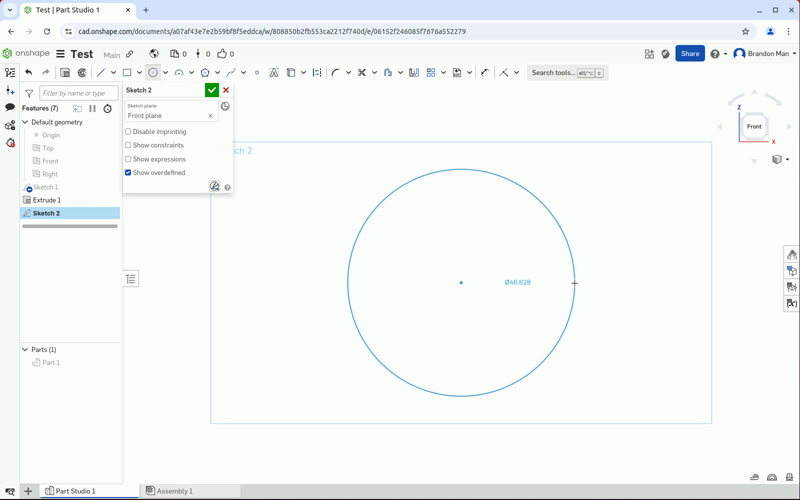
click(574, 282)
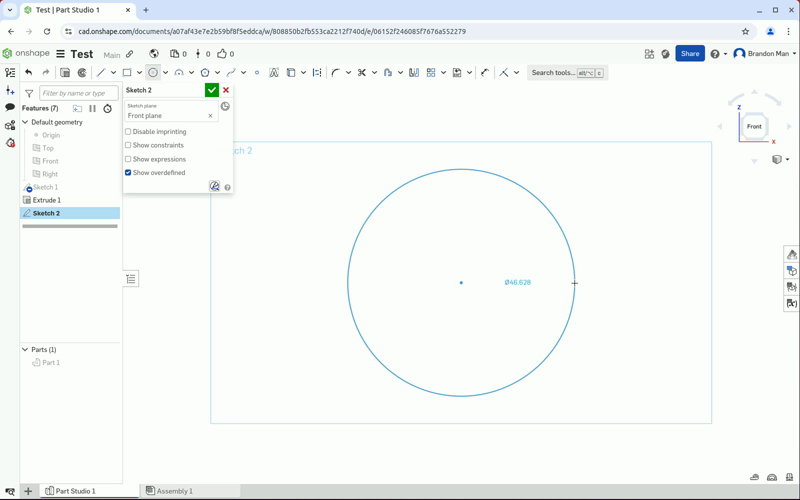
key(esc)
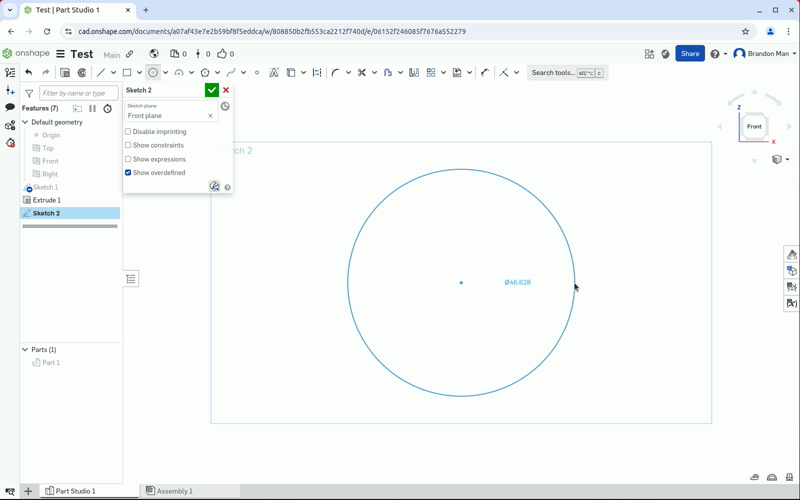
key(c)
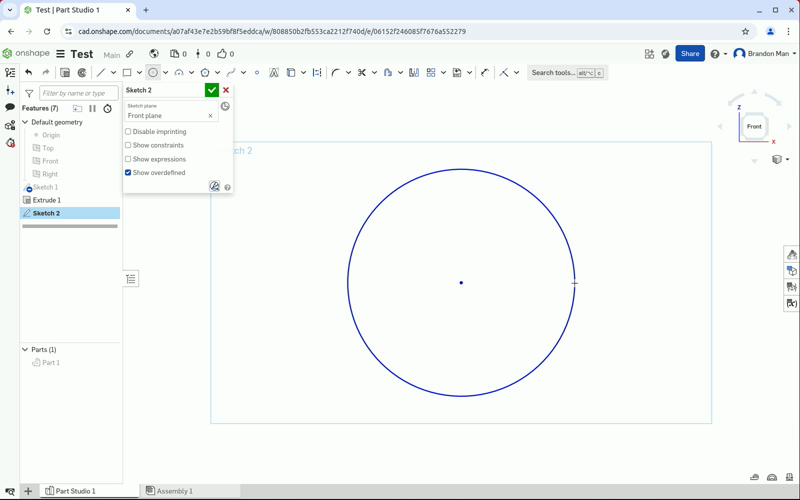
key_down(shift)
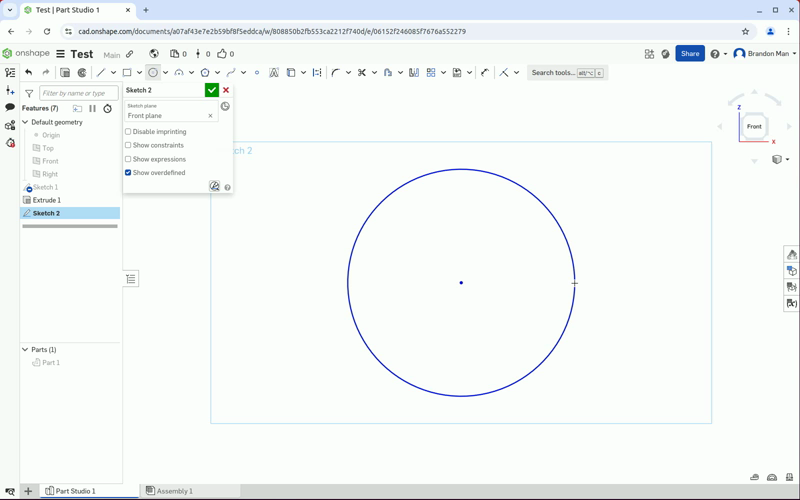
mouse_move(461, 282)
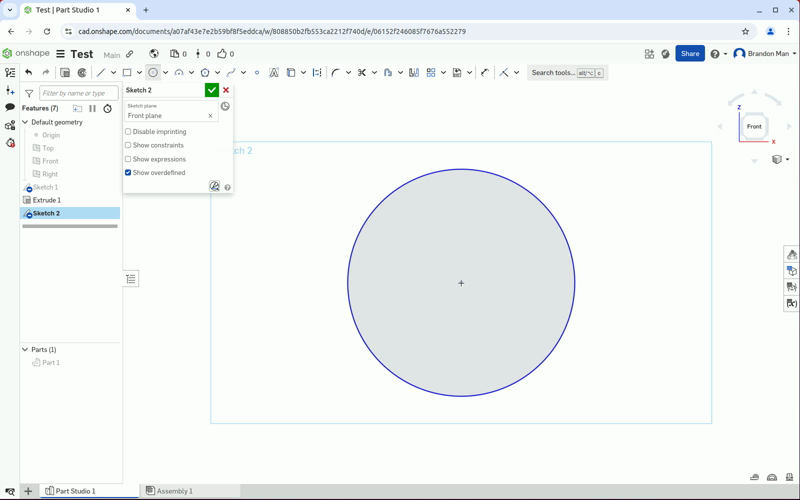
click(461, 282)
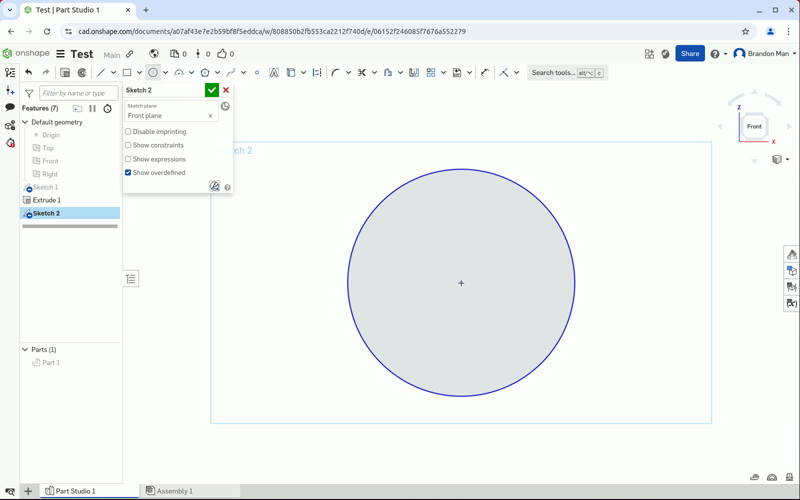
key_up(shift)
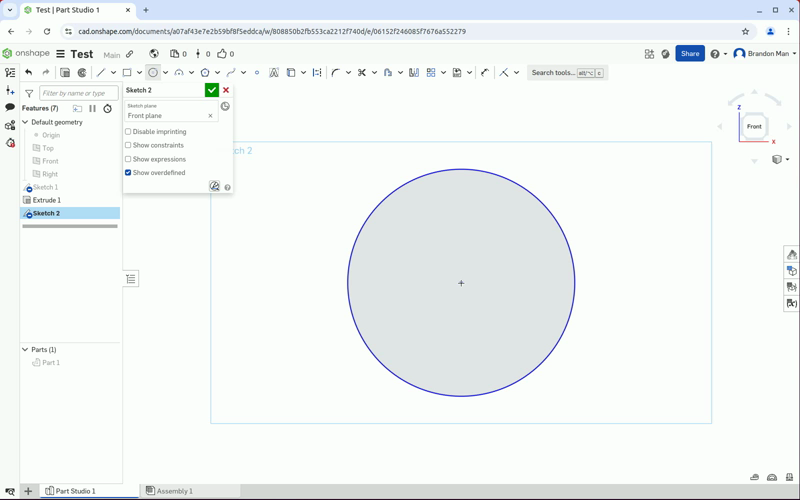
mouse_move(548, 282)
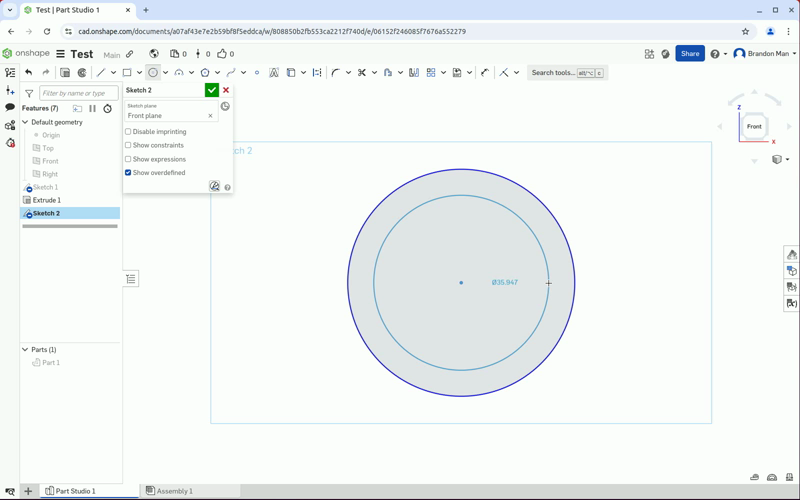
click(548, 282)
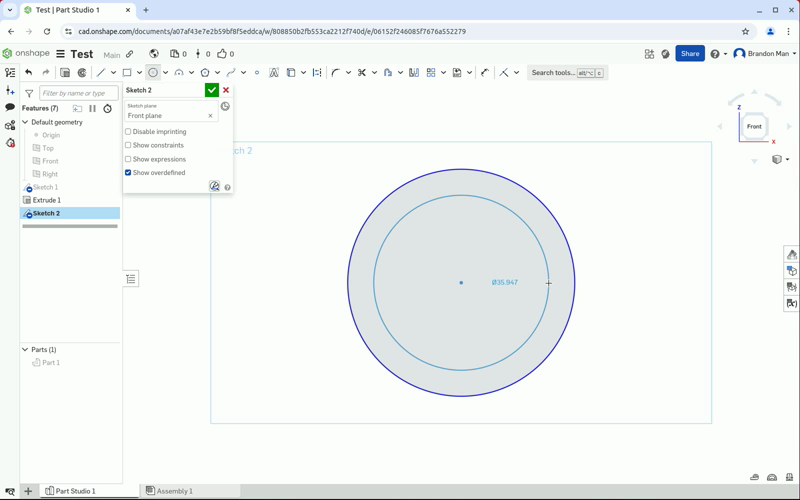
key(esc)
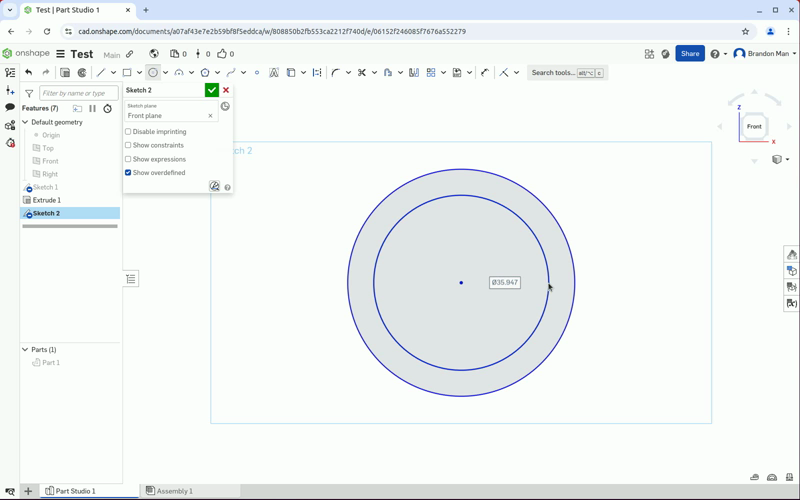
mouse_move(469, 182)
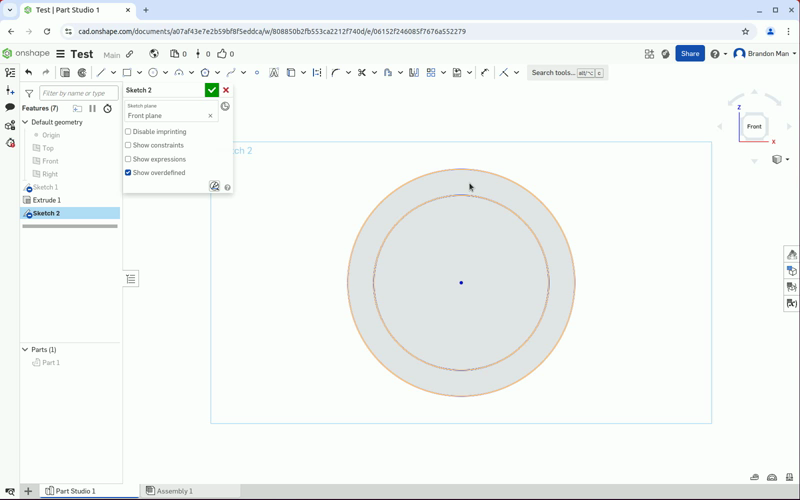
click(469, 182)
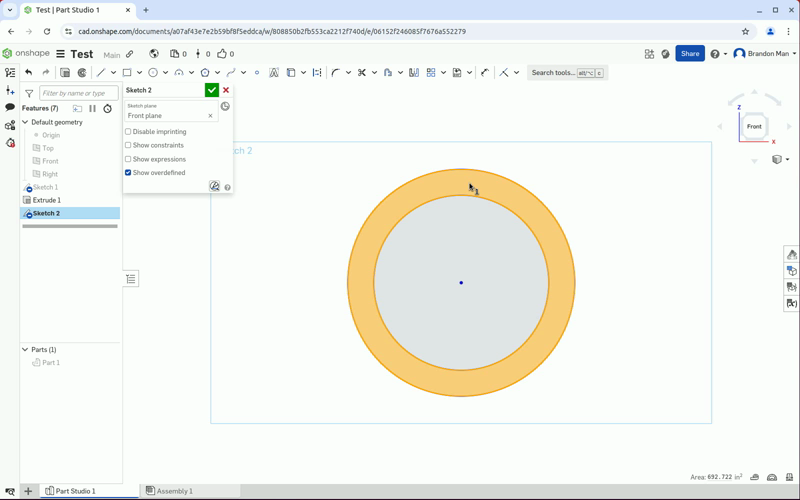
mouse_move(73, 352)
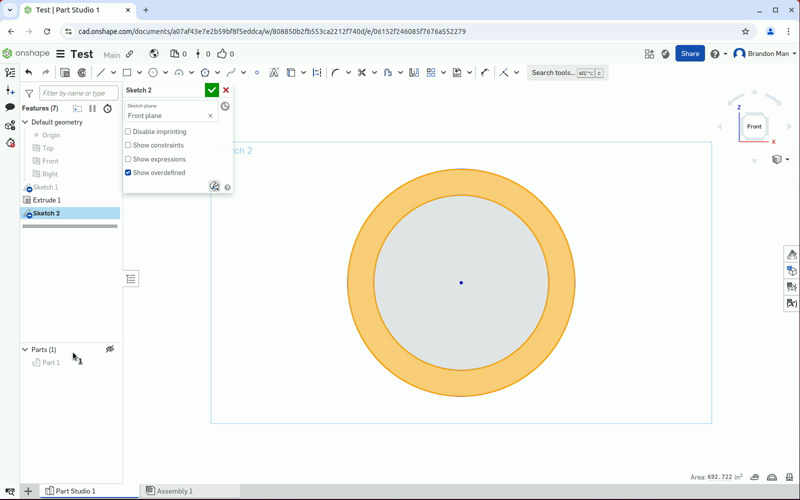
key(shift+y)
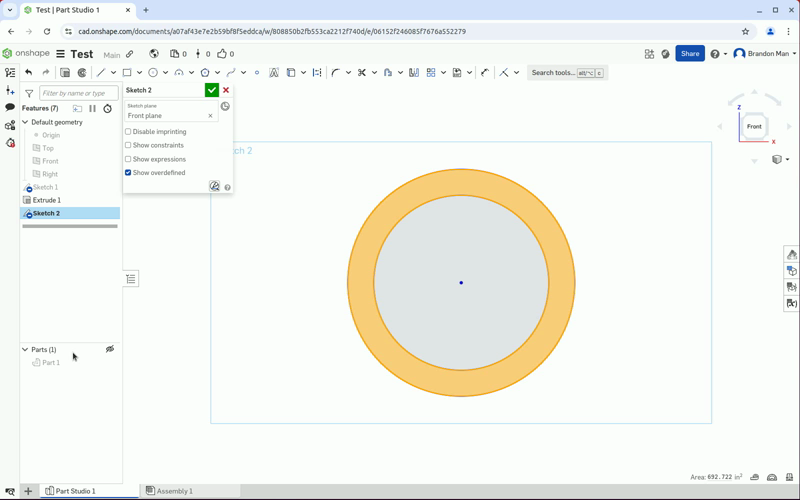
key(shift+e)
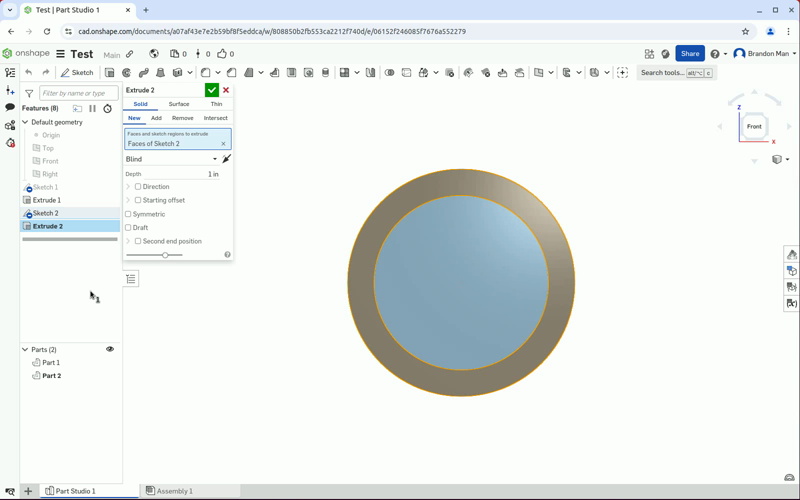
mouse_move(143, 106)
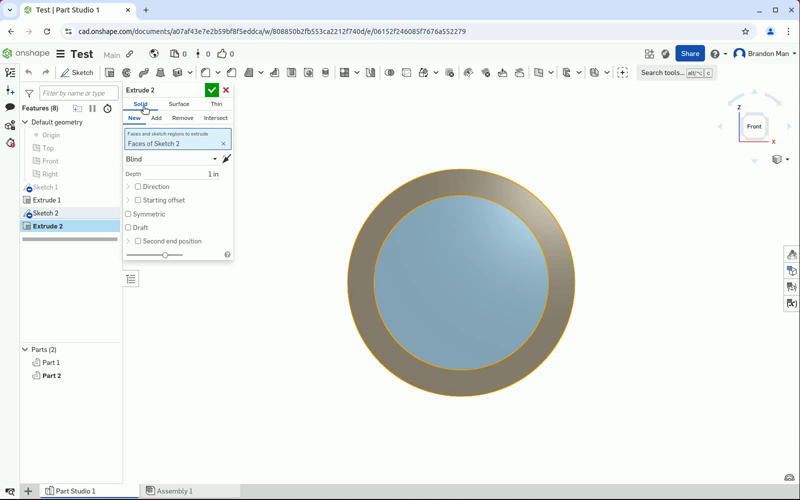
click(143, 106)
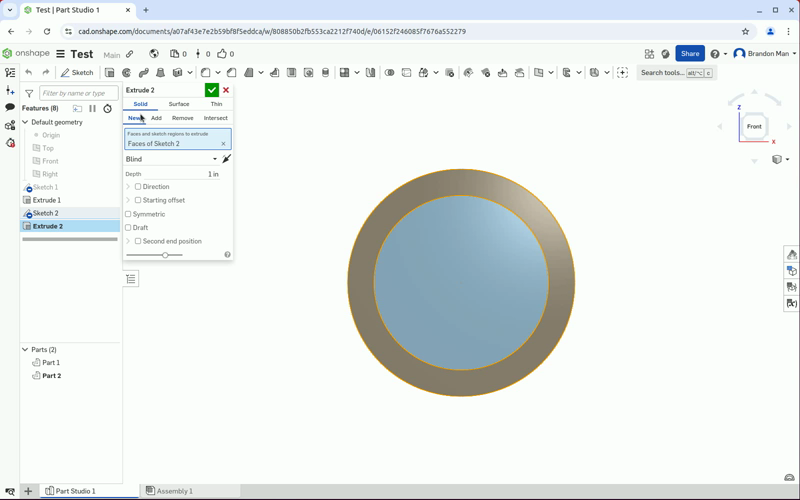
mouse_move(137, 120)
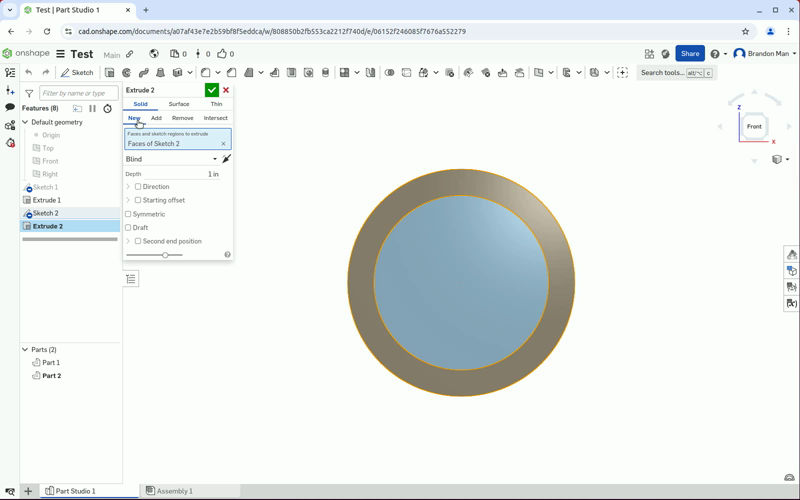
click(137, 120)
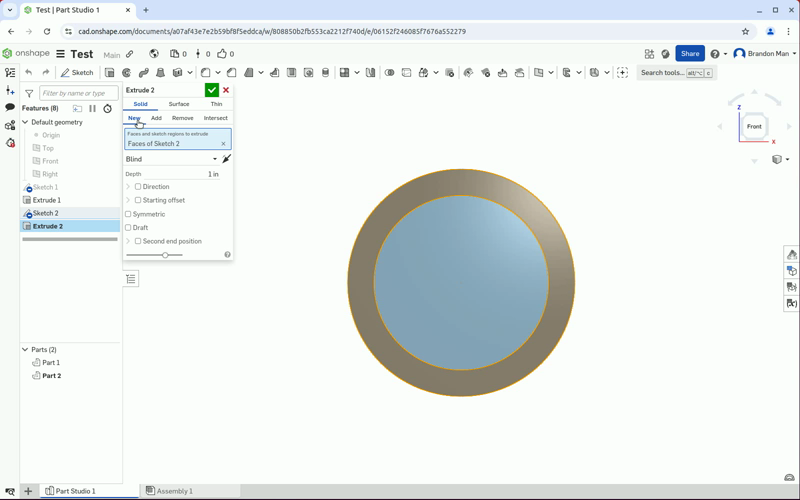
key(tab, 4)
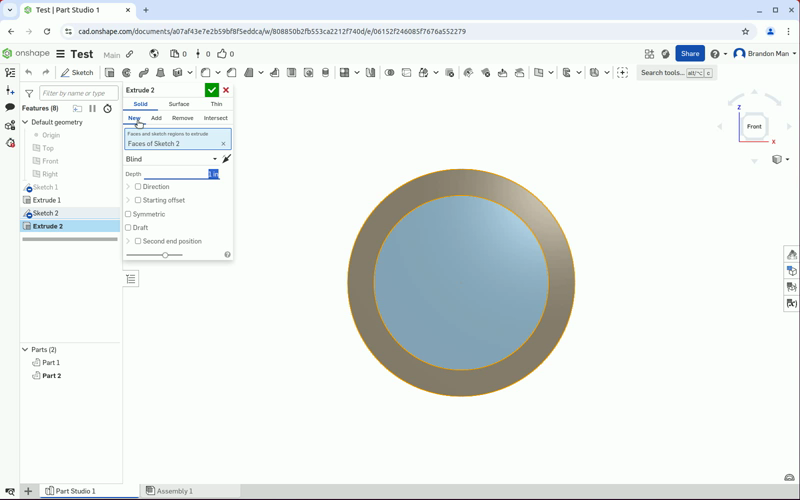
text(-1.926)
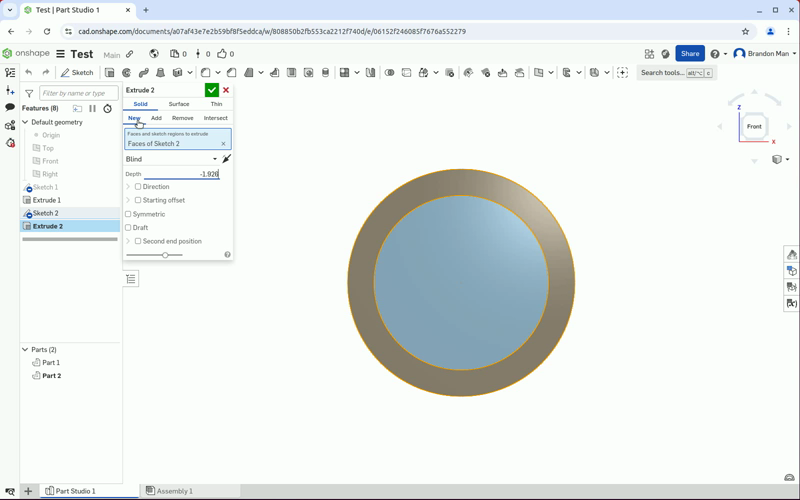
key(enter)
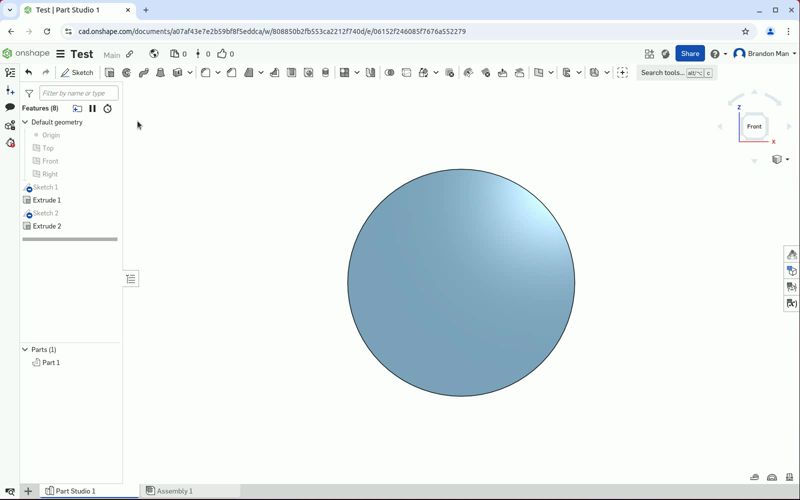
key(shift+h)
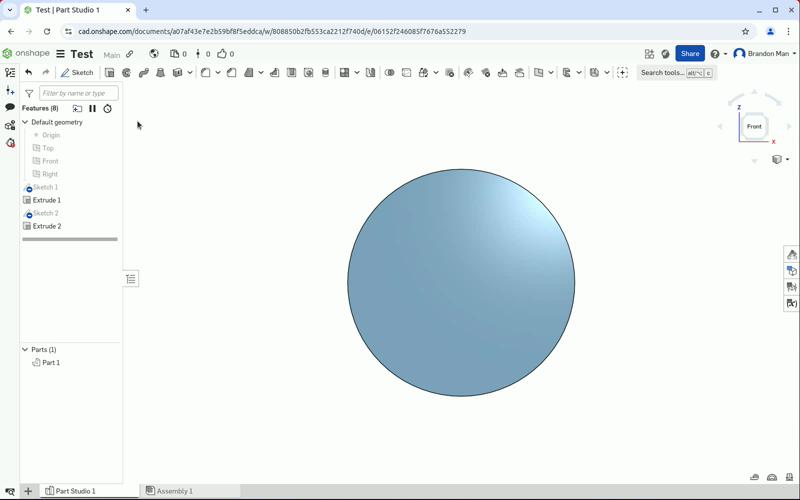
key(shift+h)
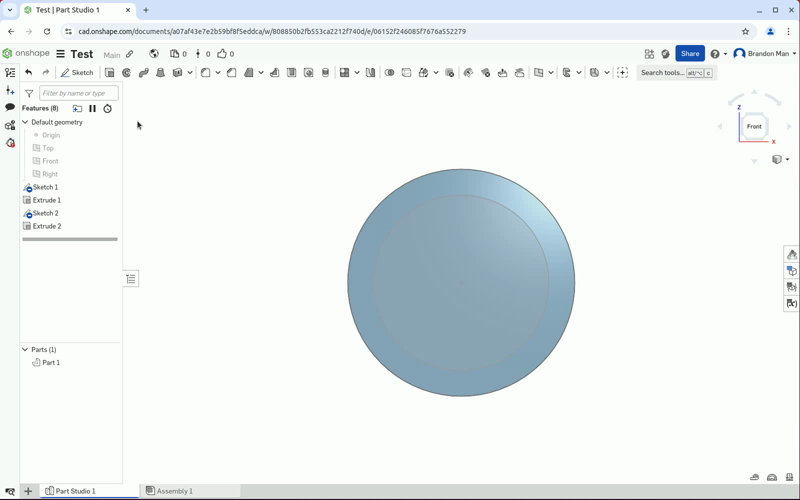
key(shift+7)
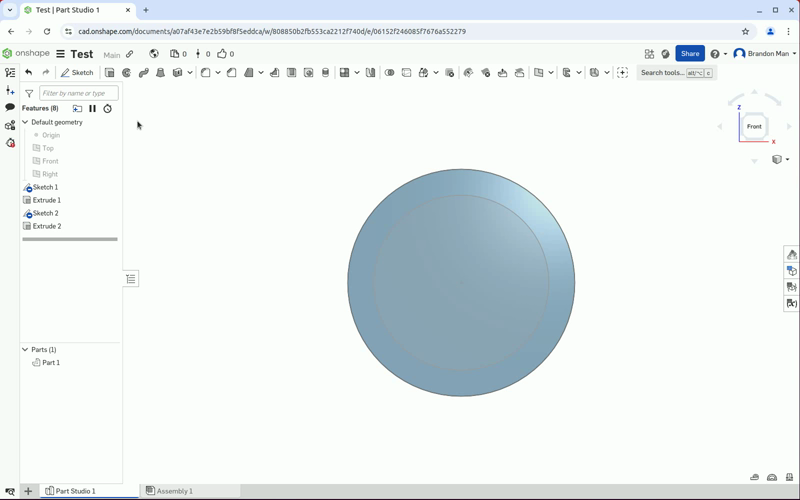
key(left, 2)
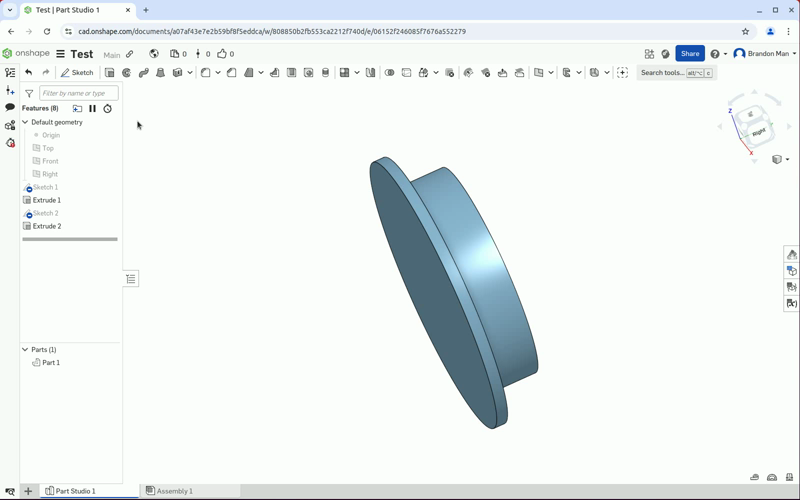
key(down, 2)
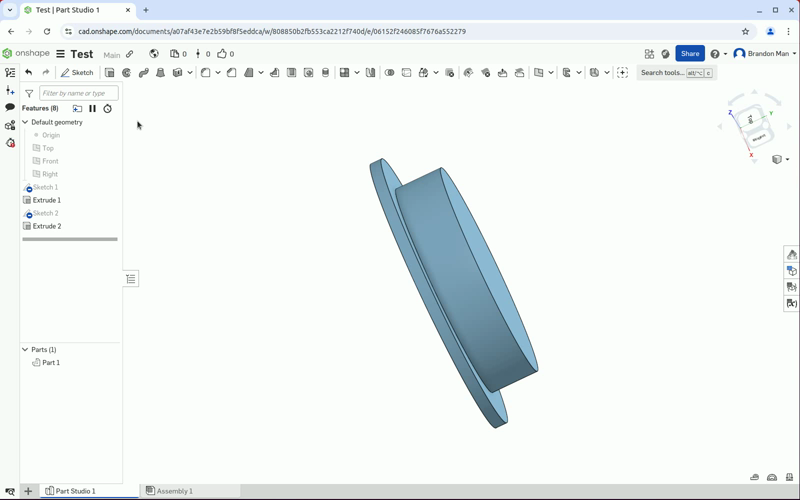
key(up, 2)
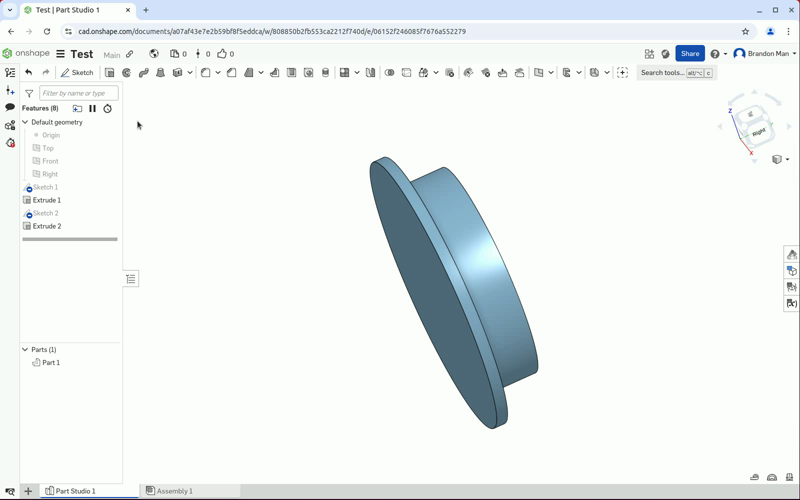
key(right, 2)
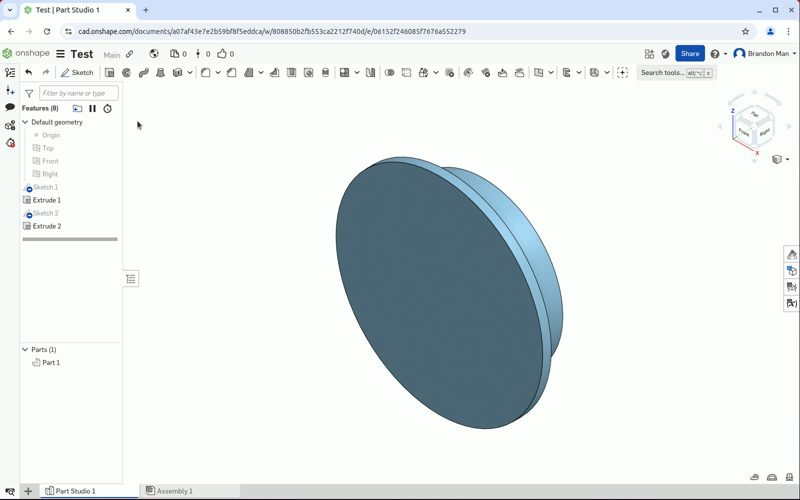
mouse_move(73, 189)
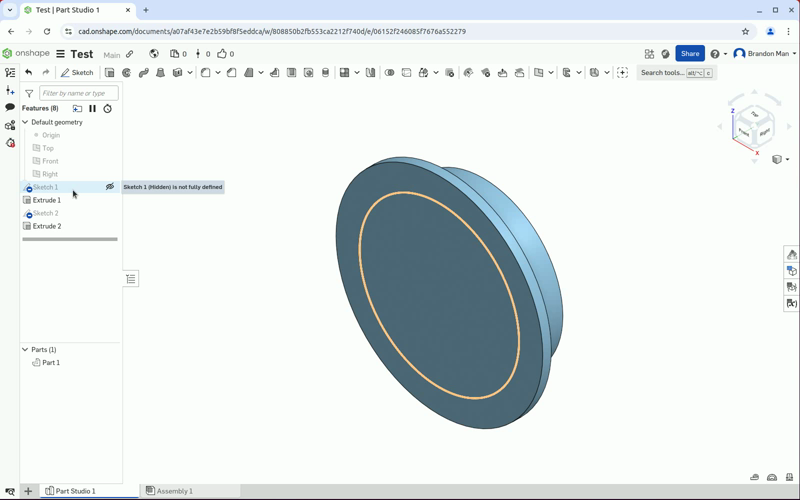
click(73, 189)